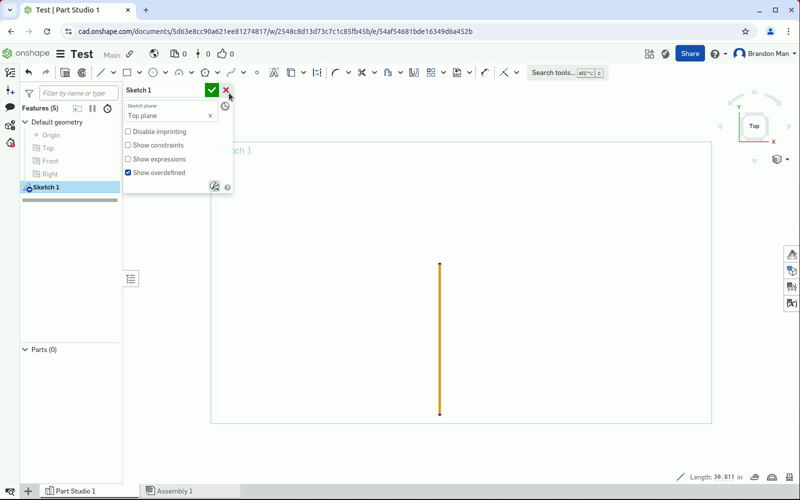
key(shift+h)
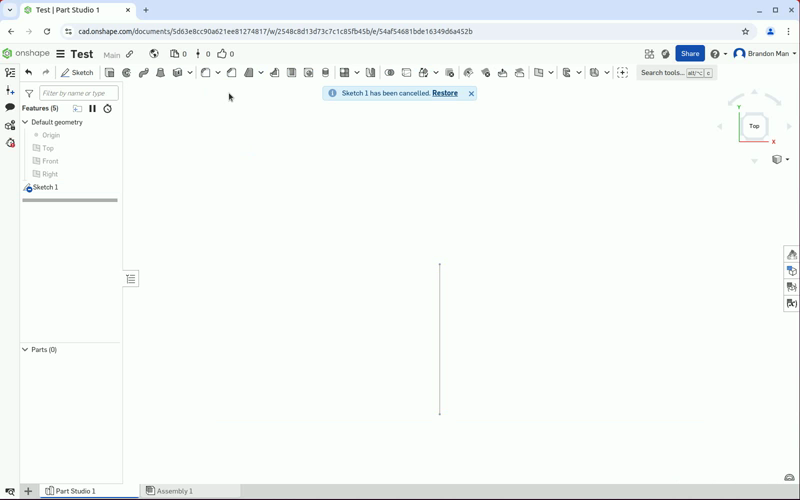
key(shift+s)
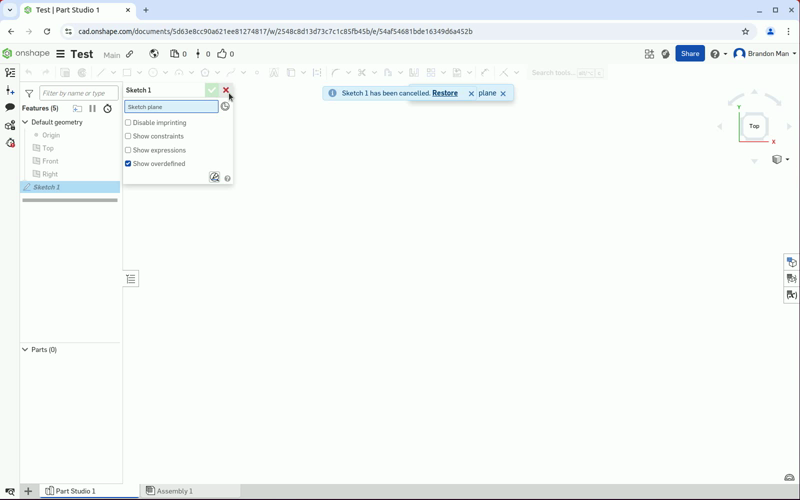
mouse_move(73, 150)
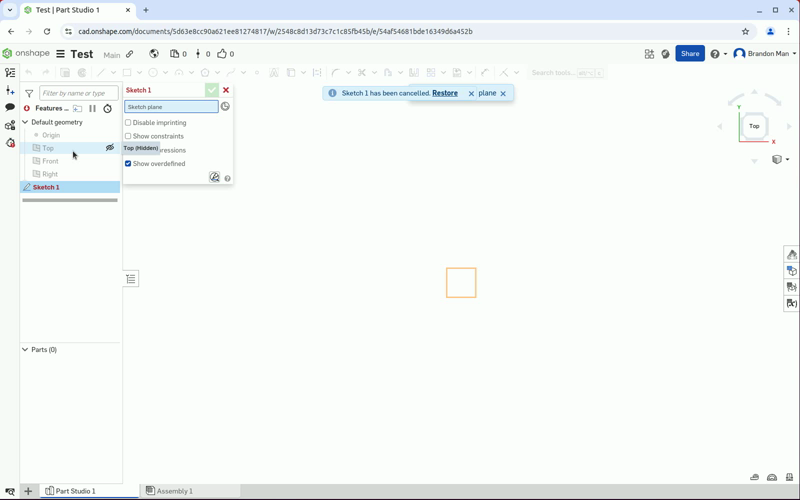
click(73, 150)
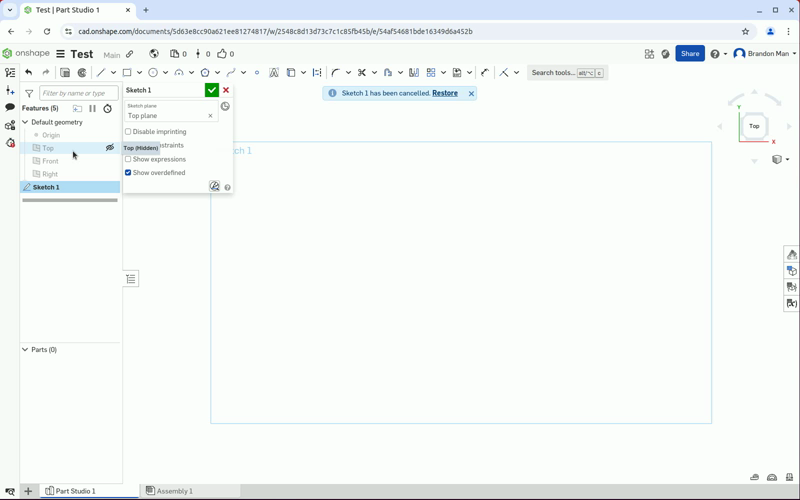
mouse_move(73, 352)
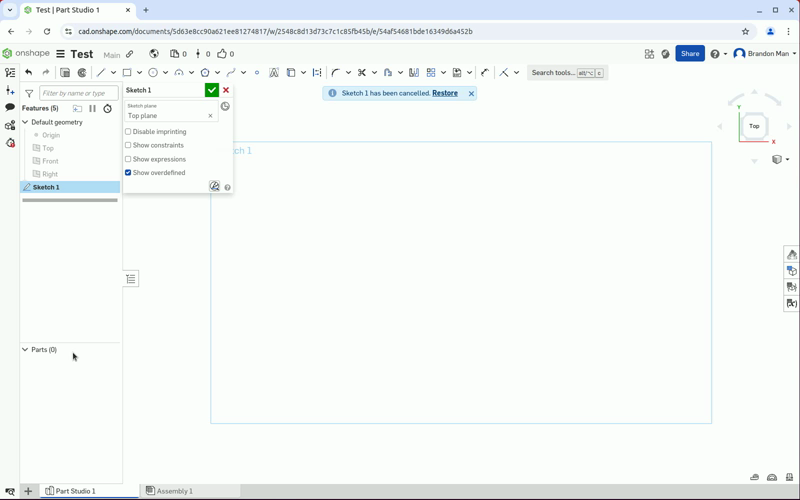
key(y)
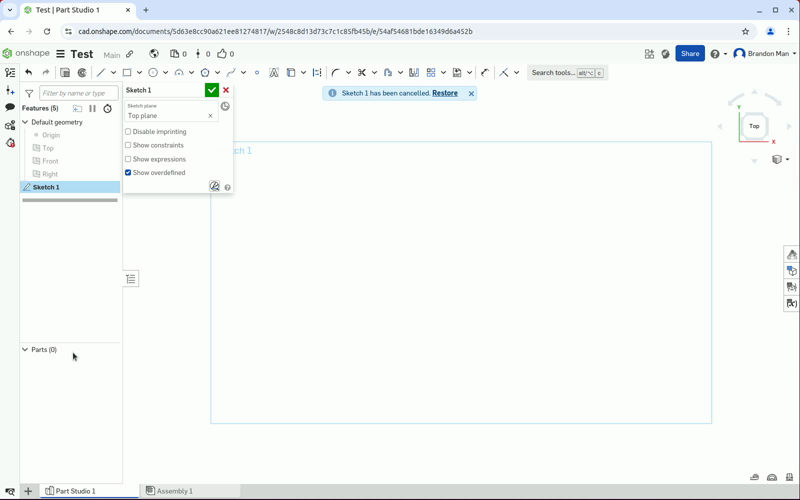
key(c)
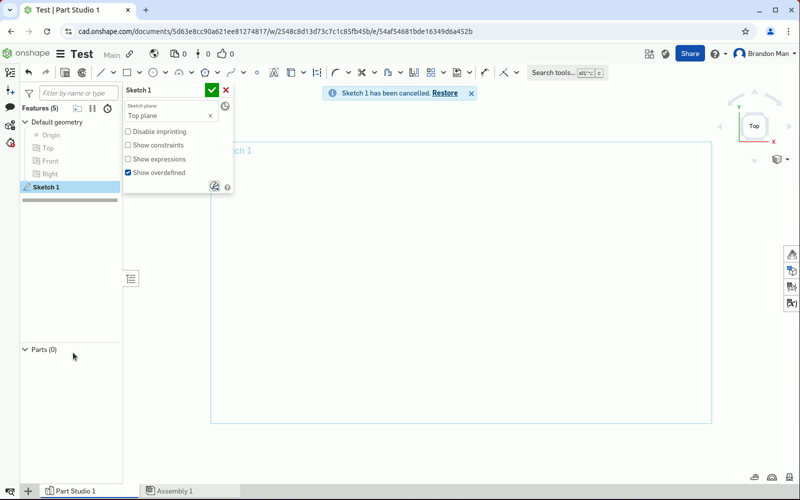
key_down(shift)
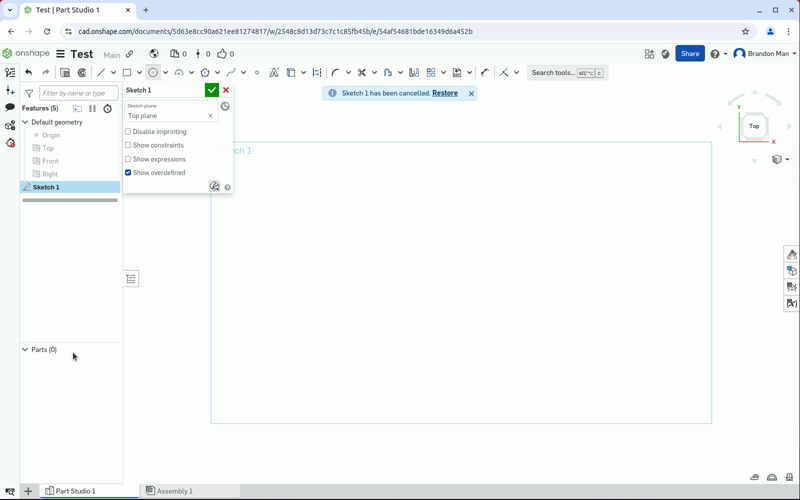
mouse_move(460, 282)
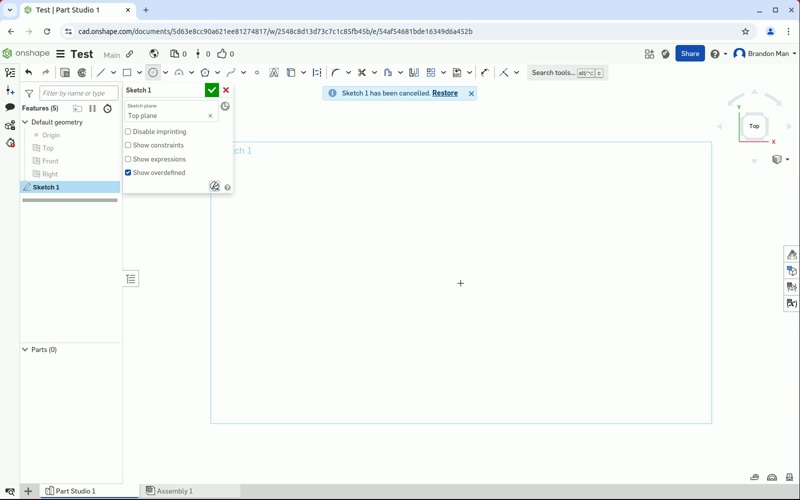
click(460, 282)
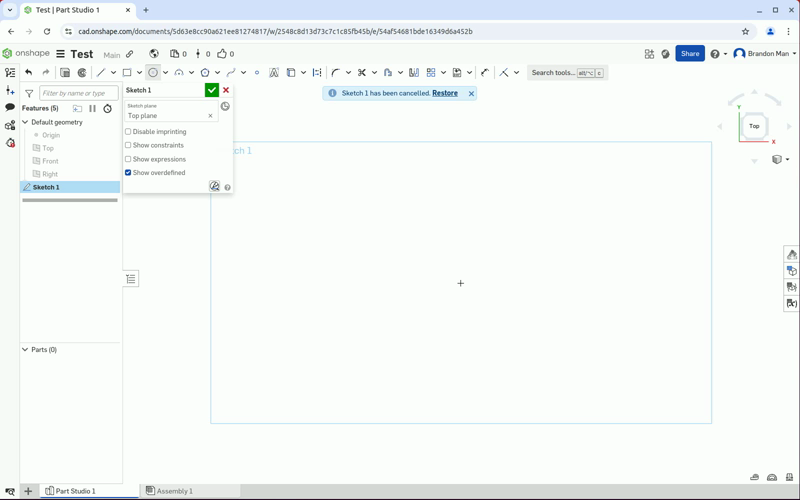
key_up(shift)
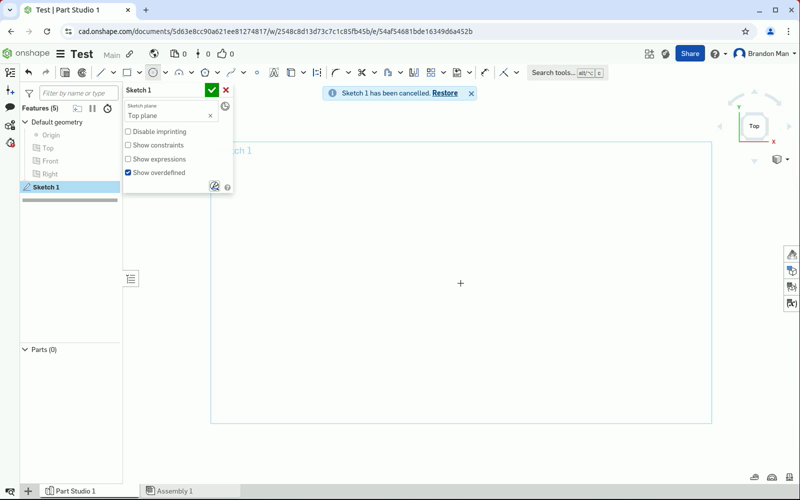
mouse_move(533, 282)
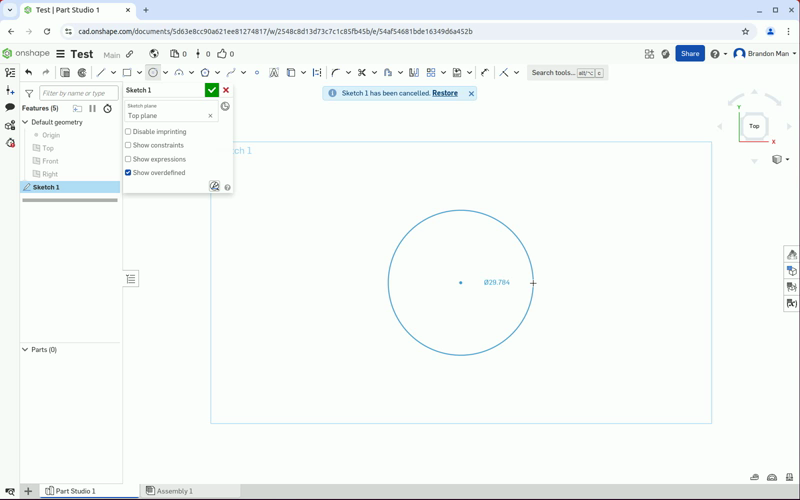
click(533, 282)
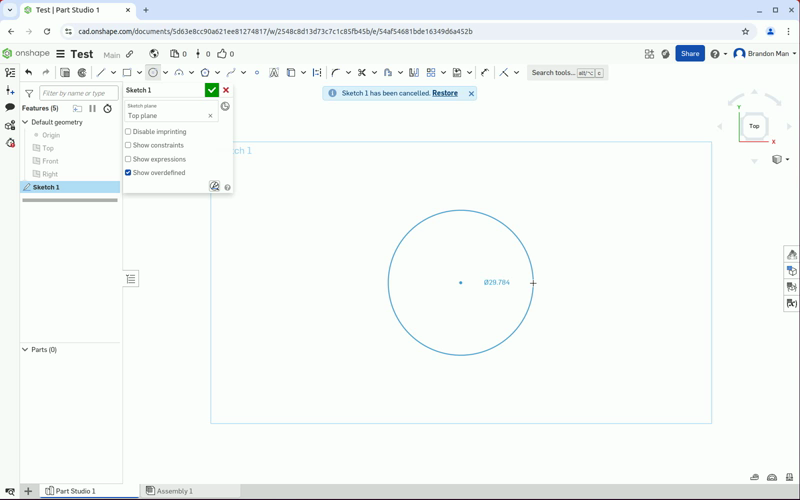
key(esc)
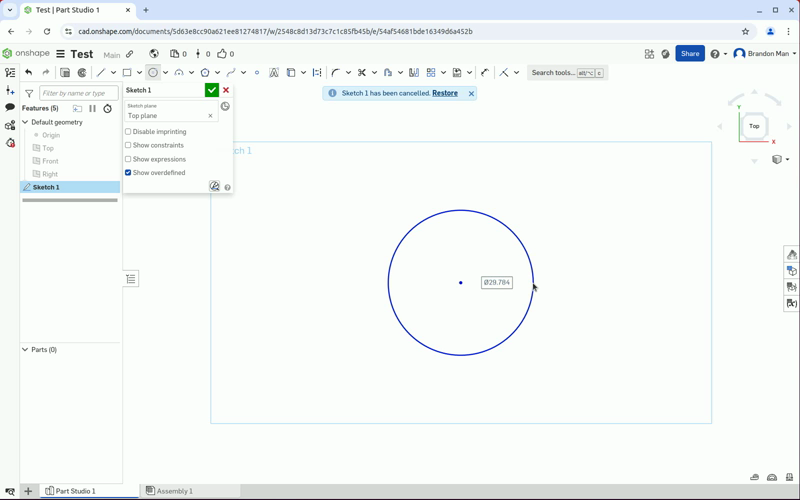
mouse_move(466, 322)
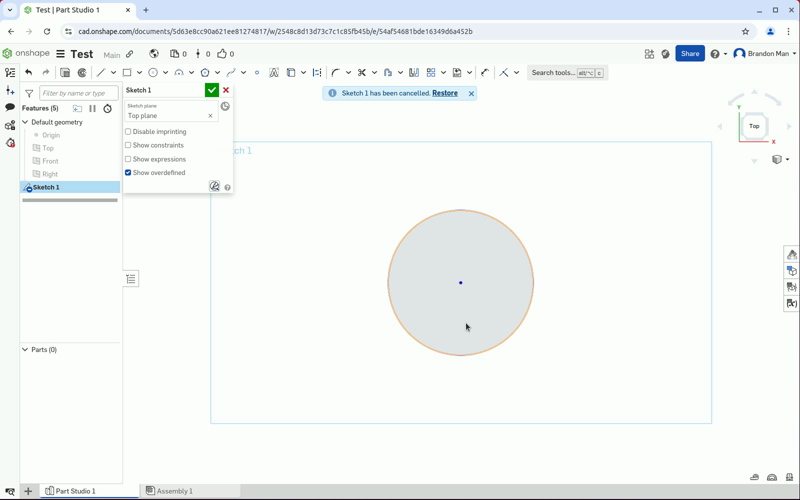
click(466, 322)
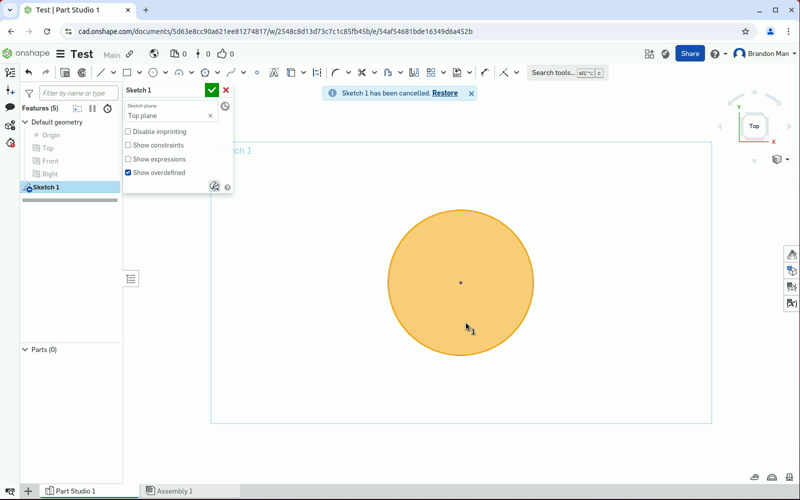
mouse_move(73, 352)
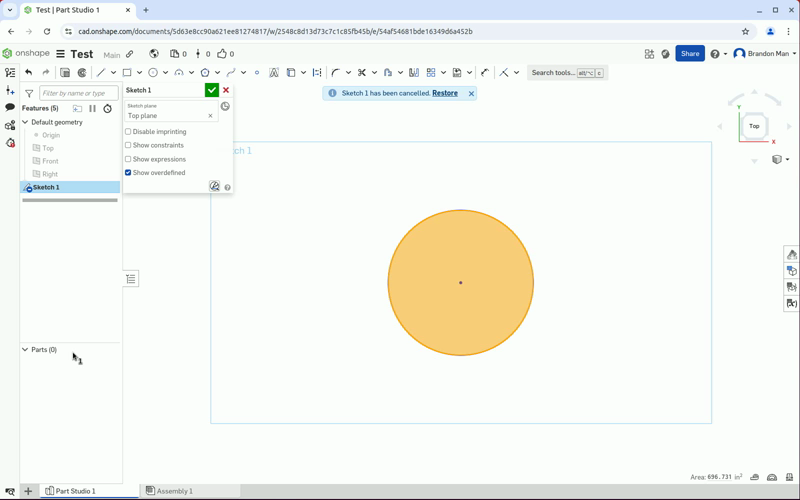
key(shift+y)
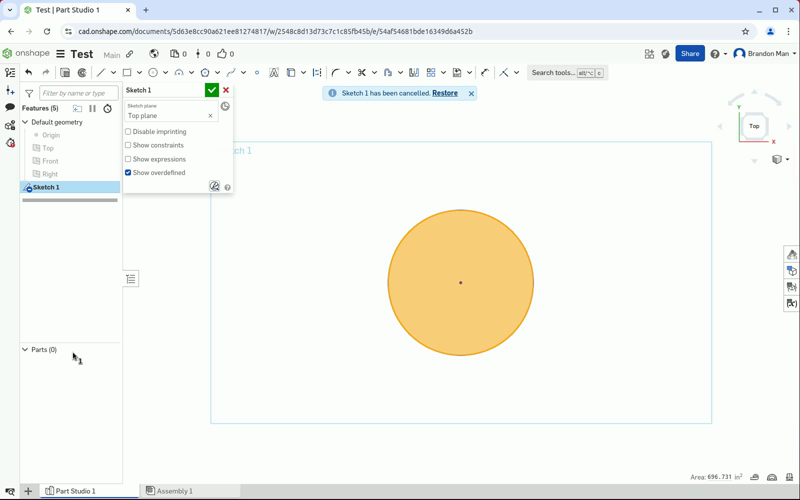
key(shift+e)
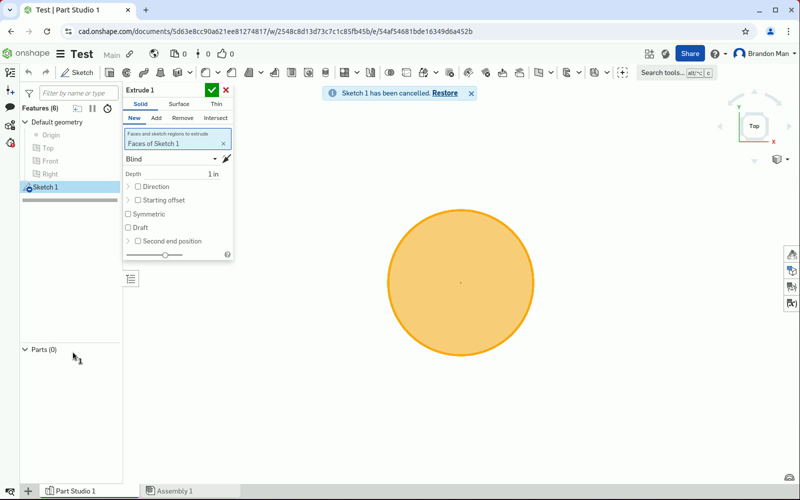
mouse_move(143, 106)
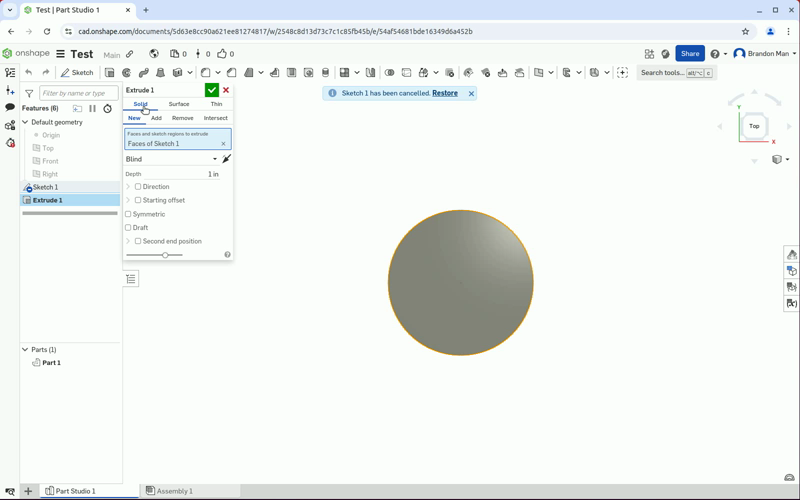
click(143, 106)
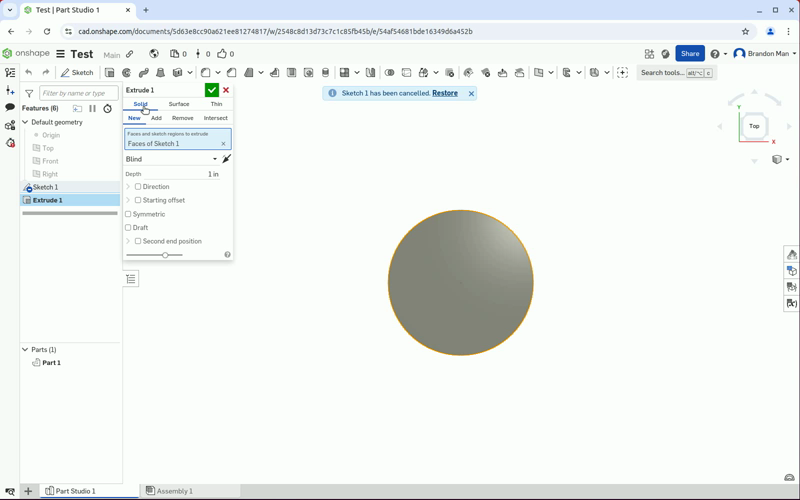
mouse_move(137, 120)
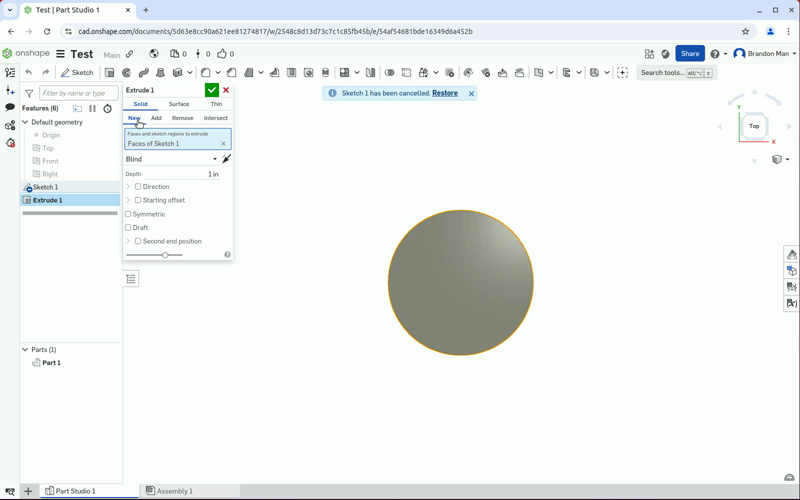
click(137, 120)
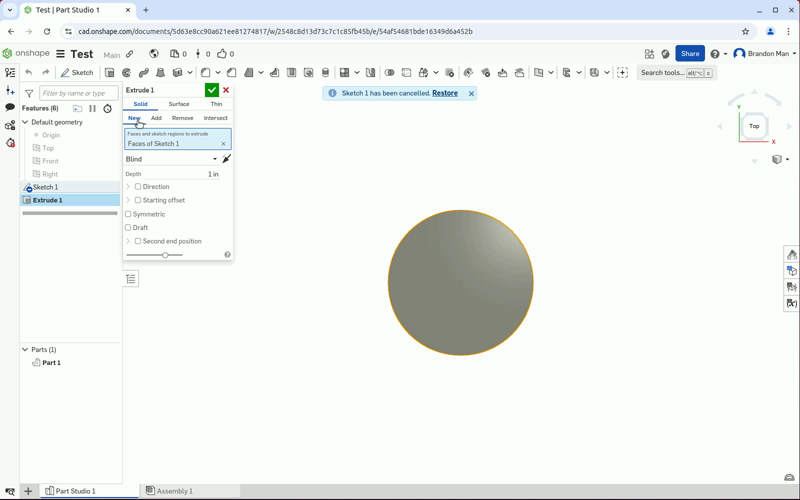
key(tab, 4)
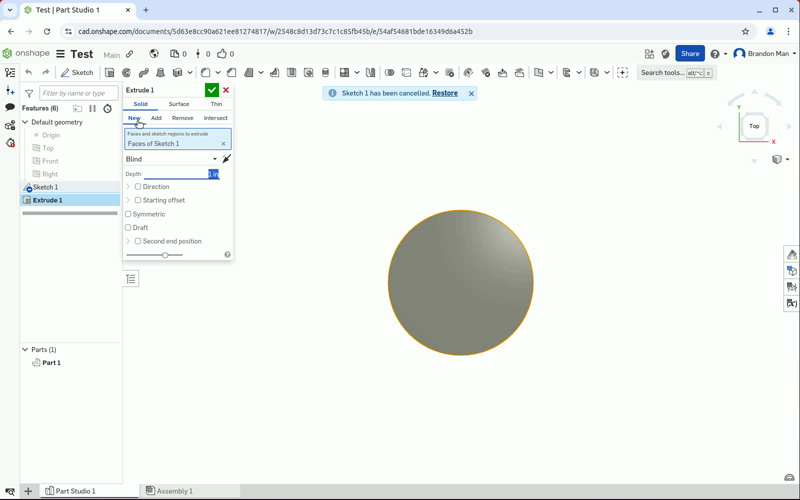
text(8.184)
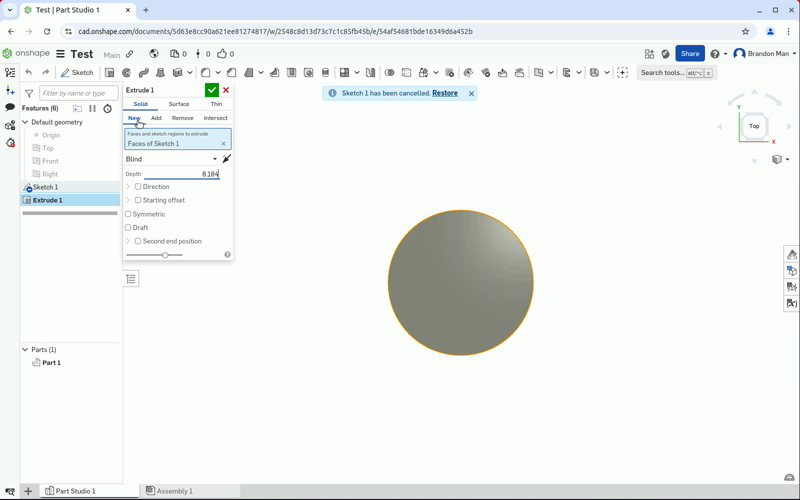
key(enter)
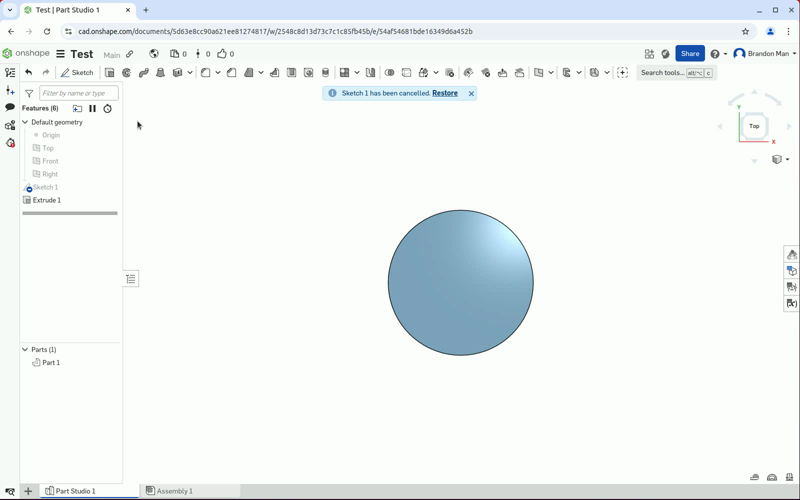
key(shift+h)
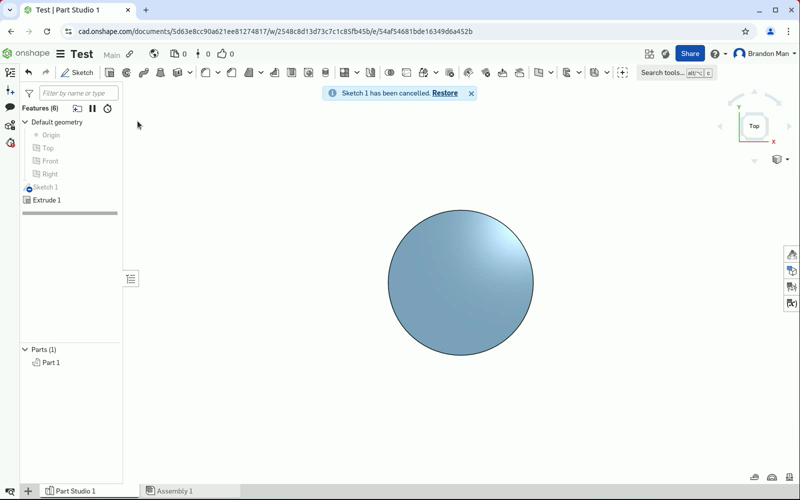
key(shift+h)
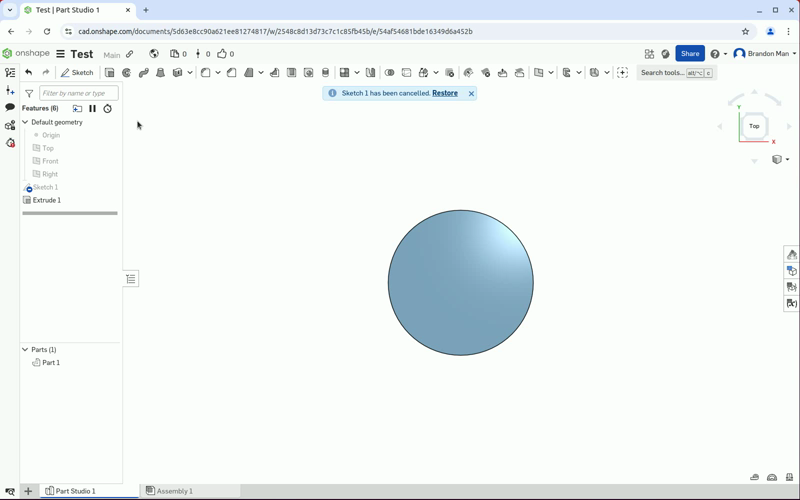
mouse_move(73, 189)
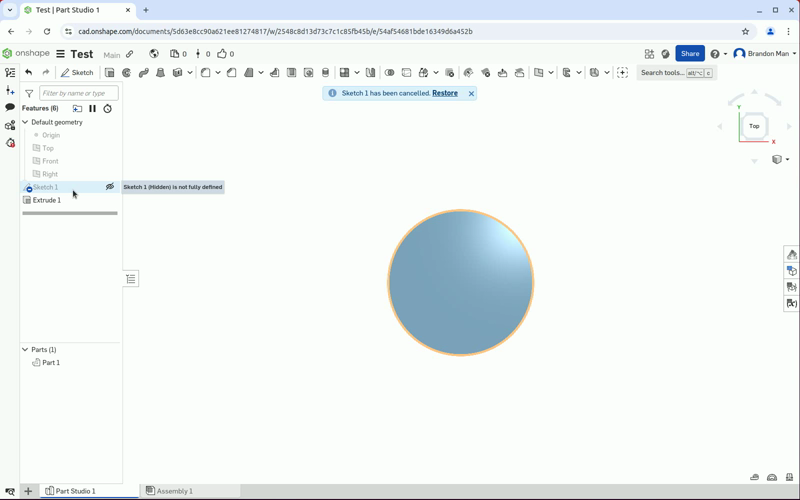
click(73, 189)
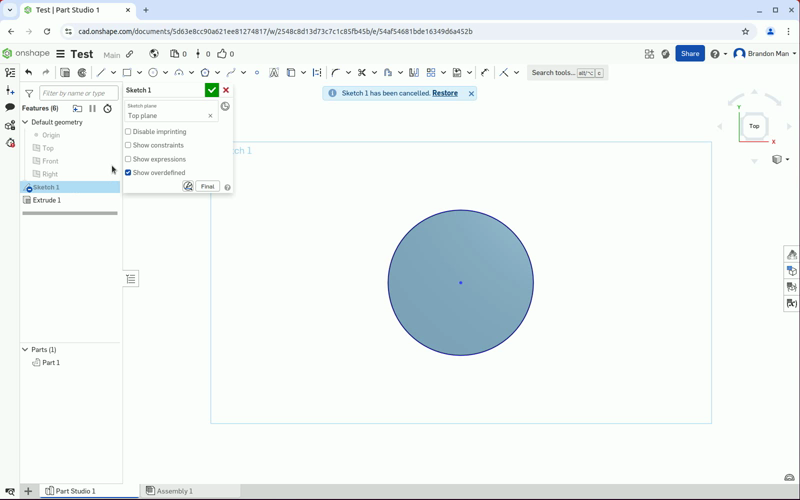
mouse_move(229, 92)
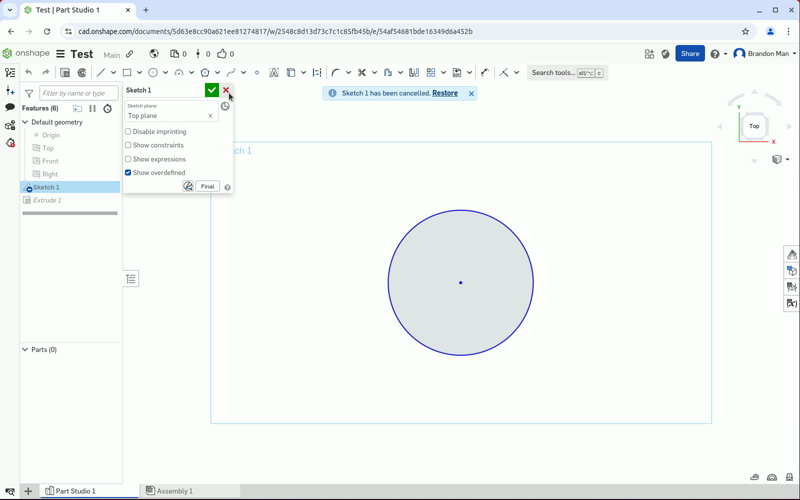
click(229, 92)
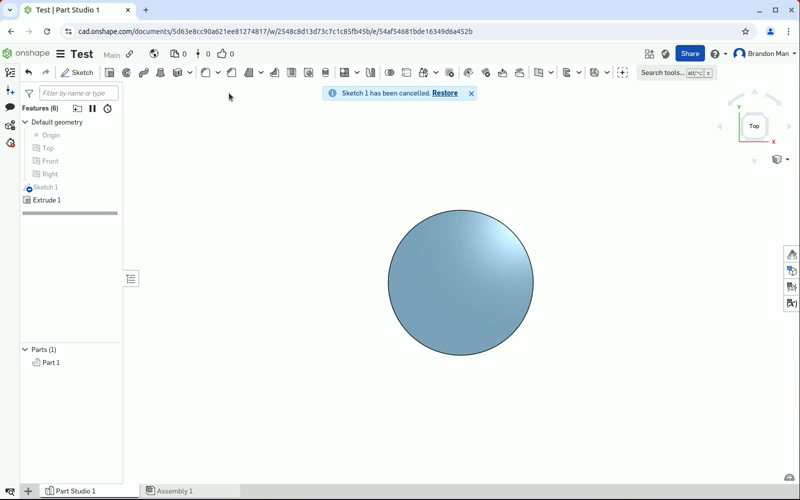
mouse_move(541, 75)
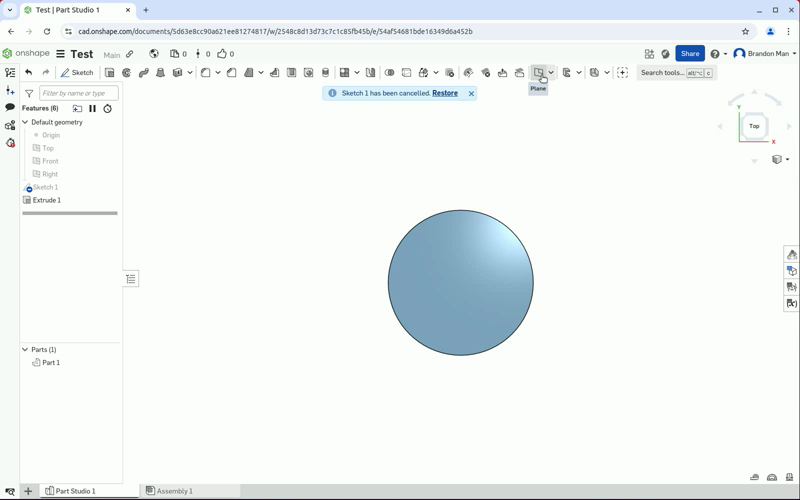
click(541, 75)
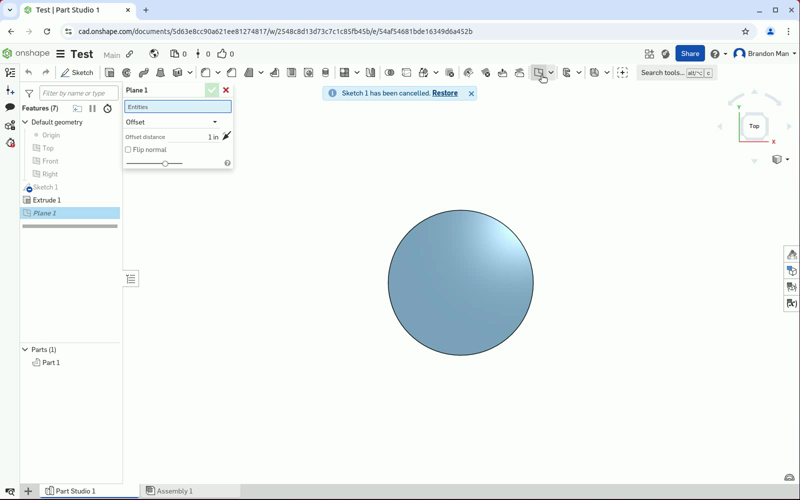
mouse_move(73, 150)
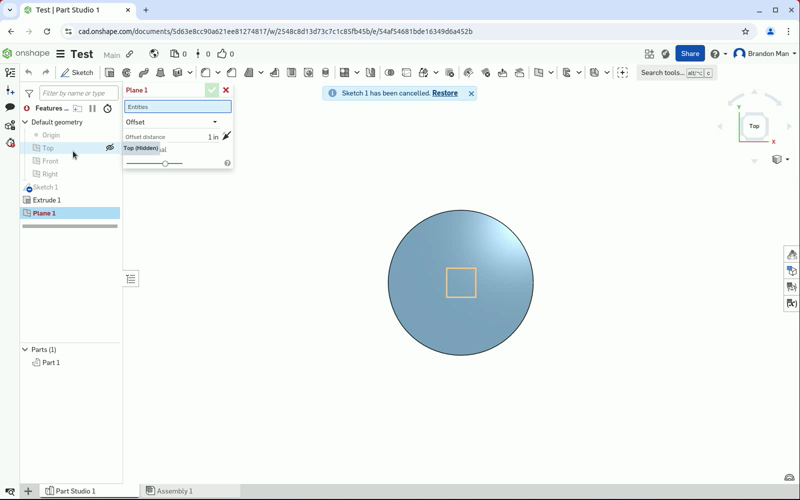
click(73, 150)
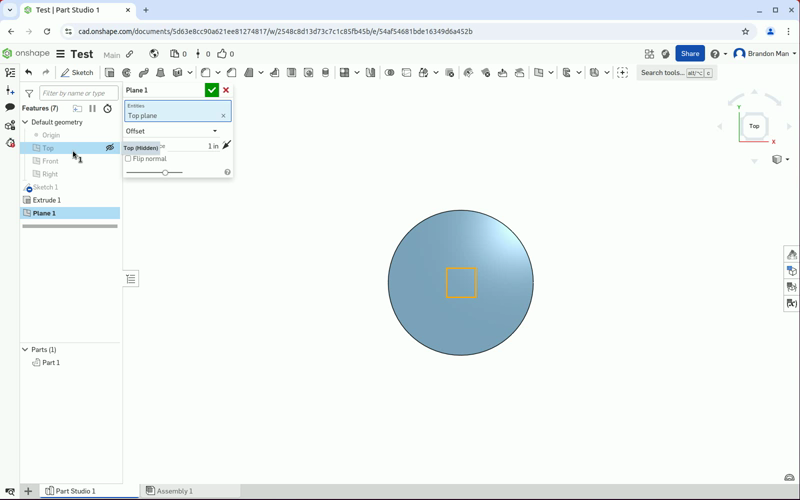
key(tab, 2)
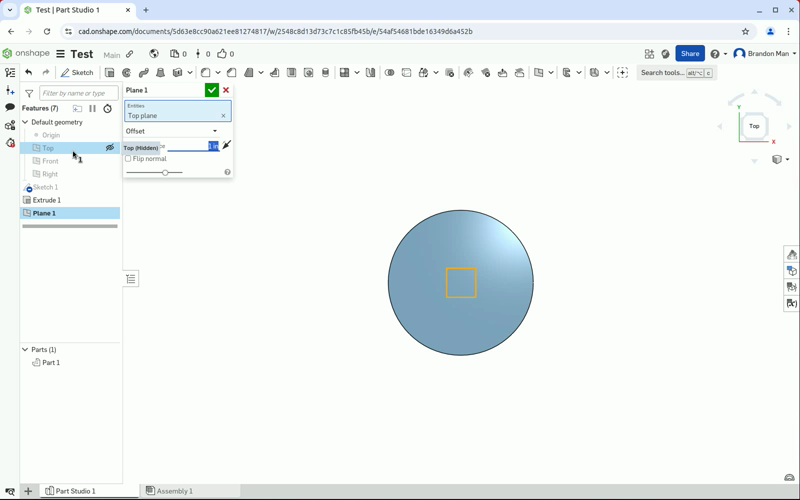
text(8.196)
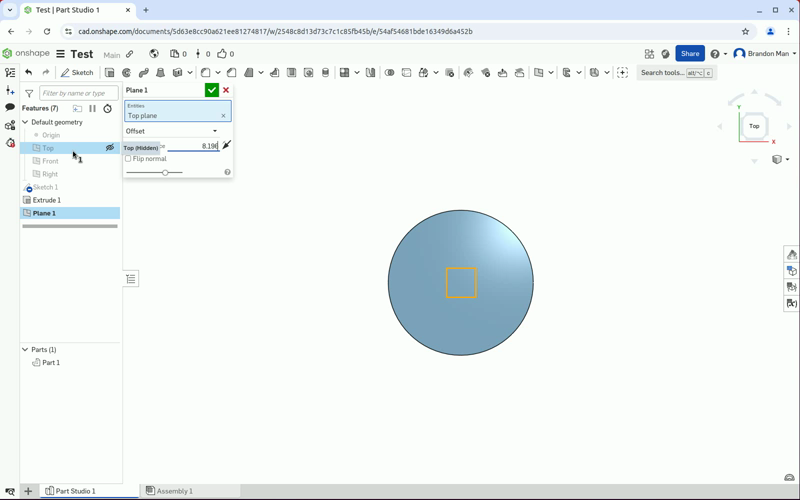
key(enter, 2)
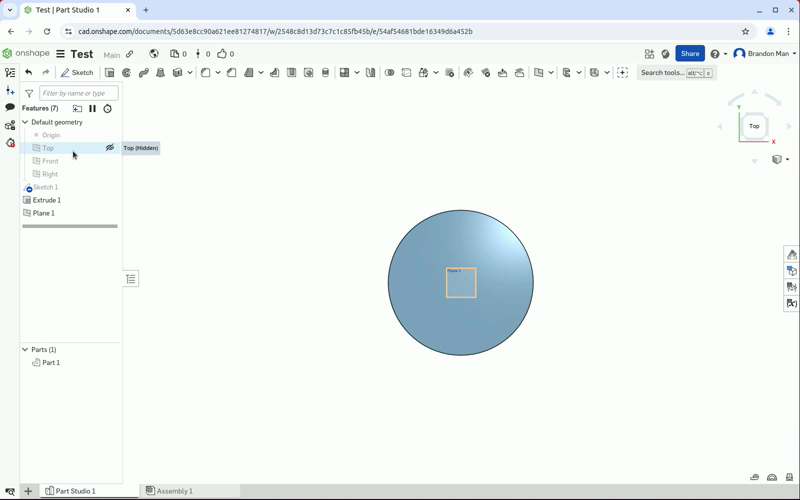
key(shift+s)
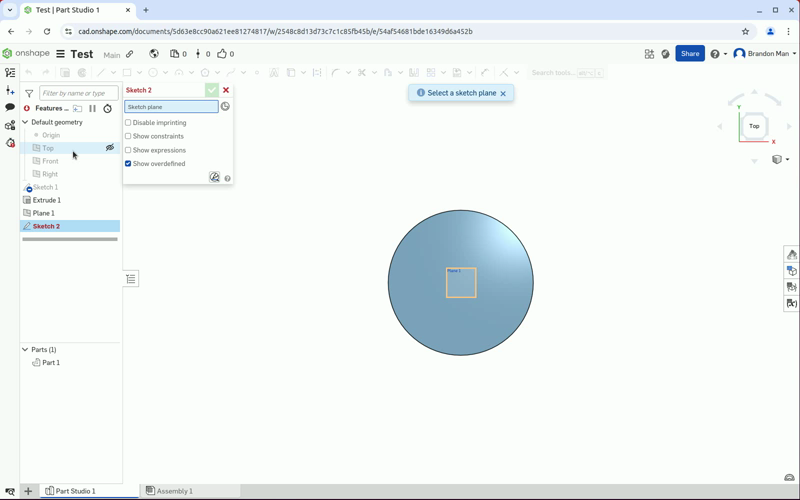
mouse_move(73, 215)
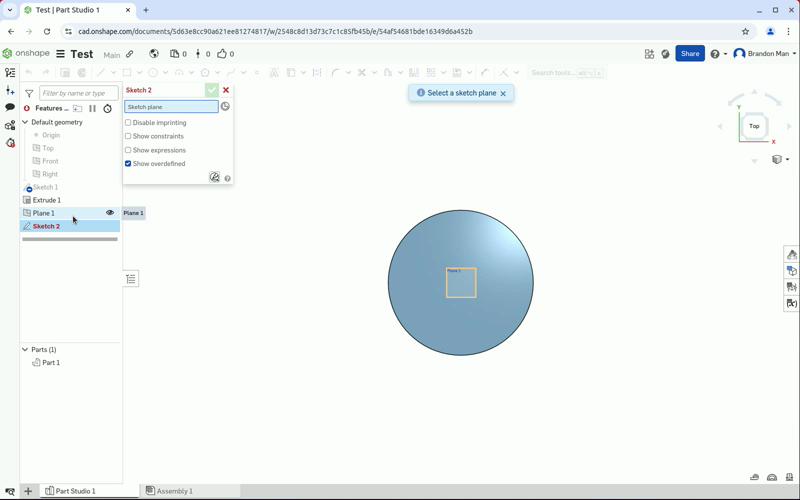
click(73, 215)
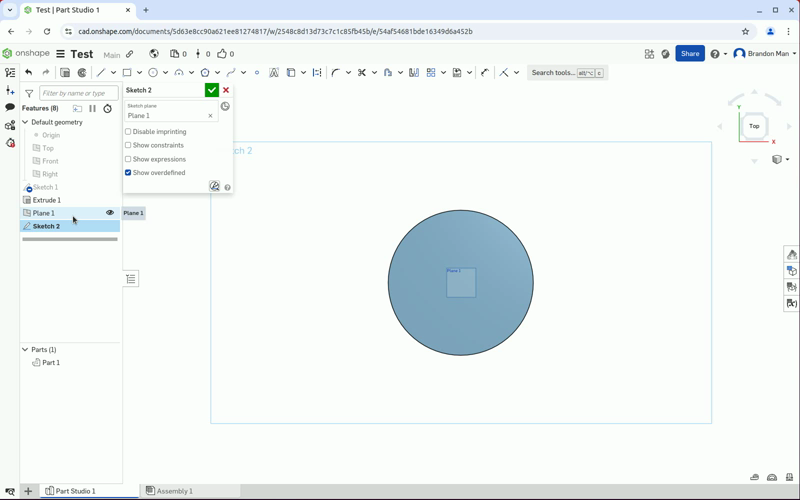
mouse_move(73, 352)
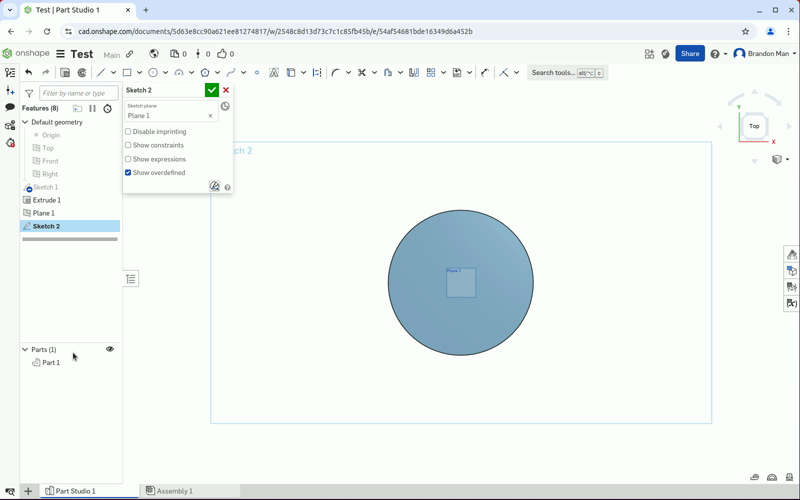
key(y)
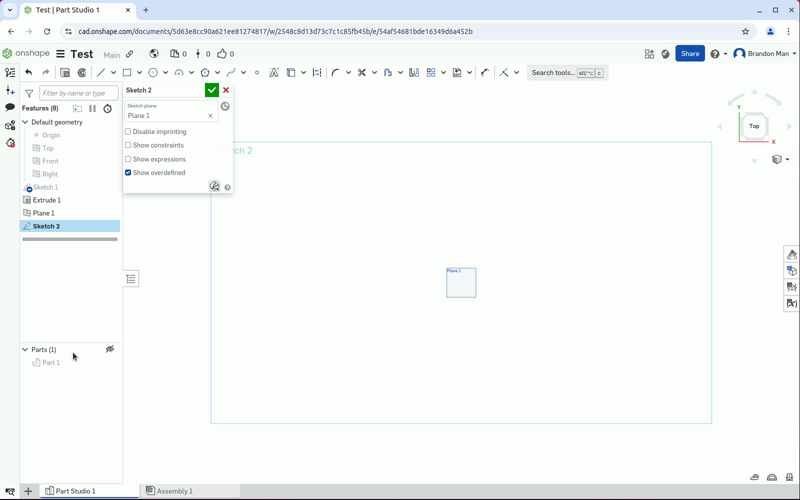
key(c)
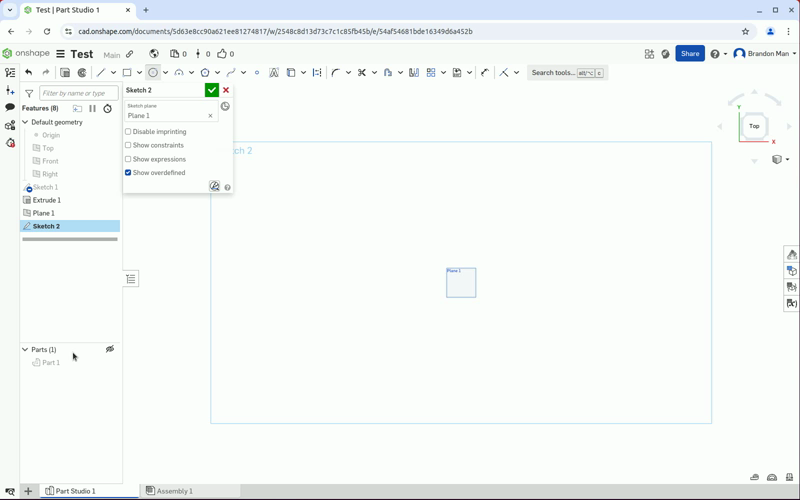
key_down(shift)
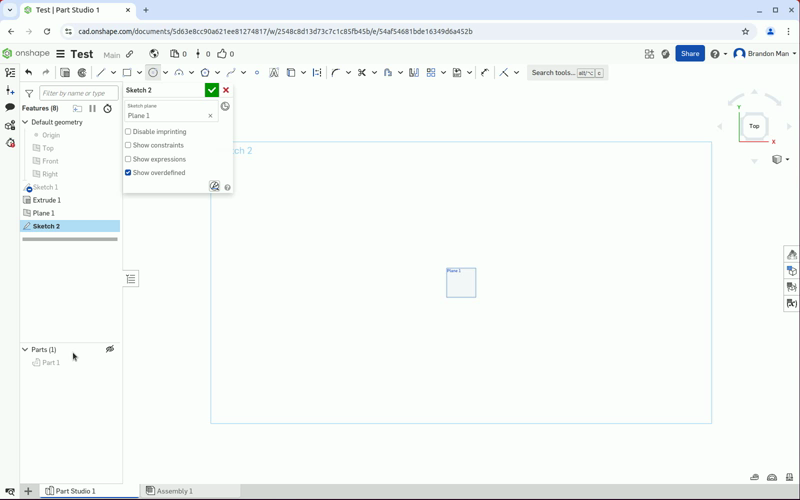
mouse_move(460, 282)
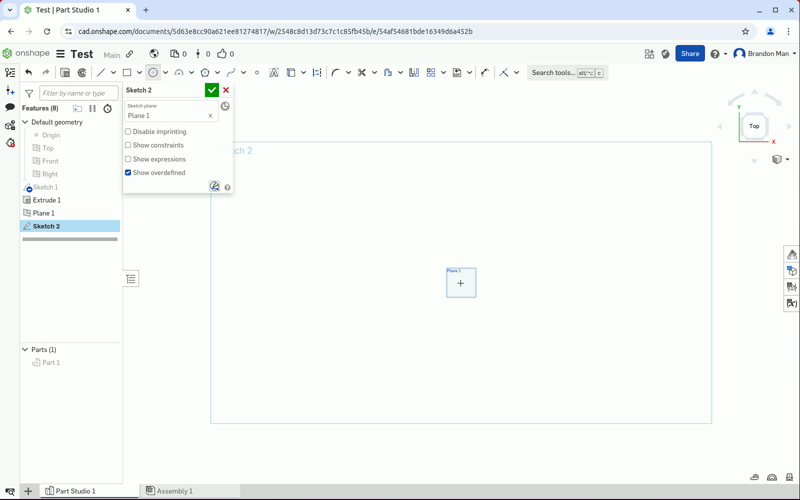
click(460, 282)
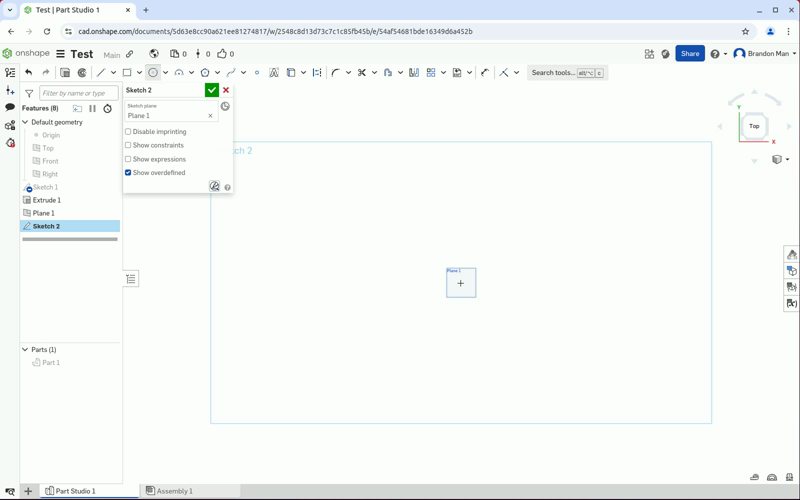
key_up(shift)
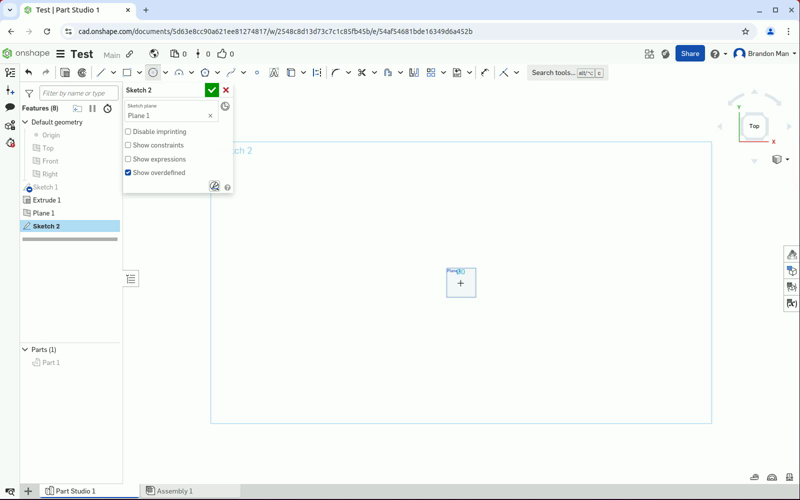
mouse_move(511, 282)
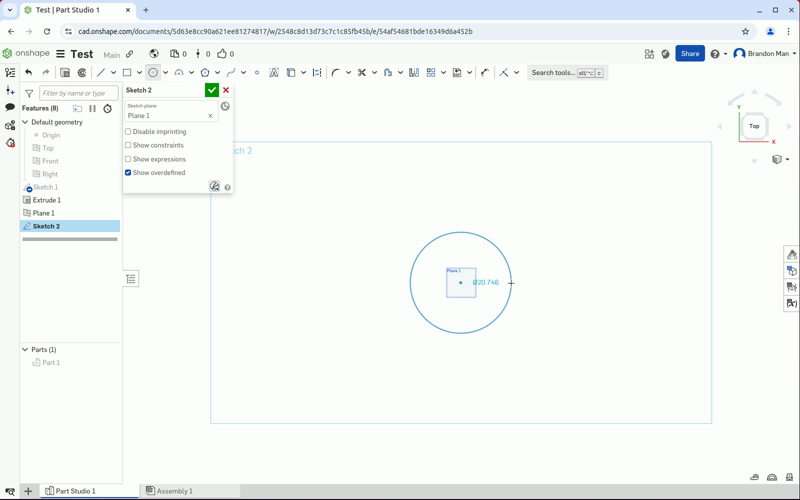
click(511, 282)
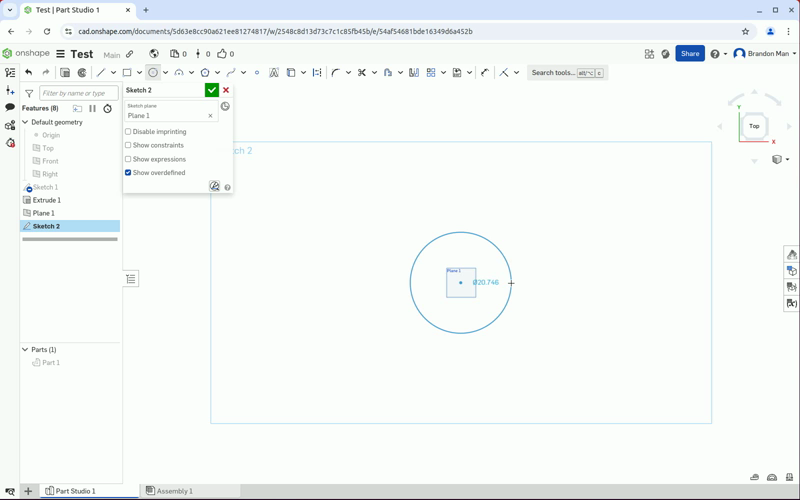
key(esc)
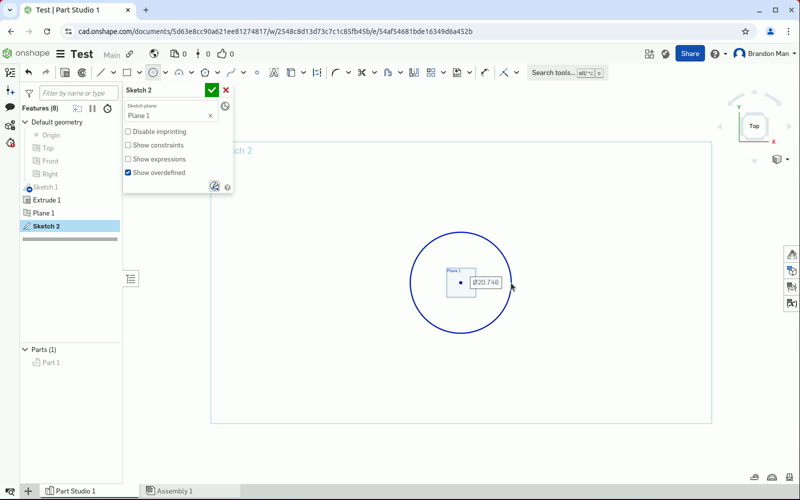
mouse_move(484, 287)
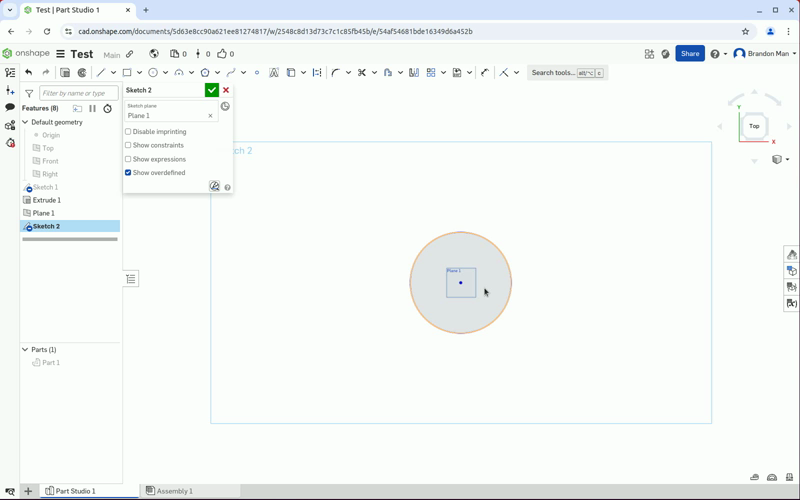
click(484, 287)
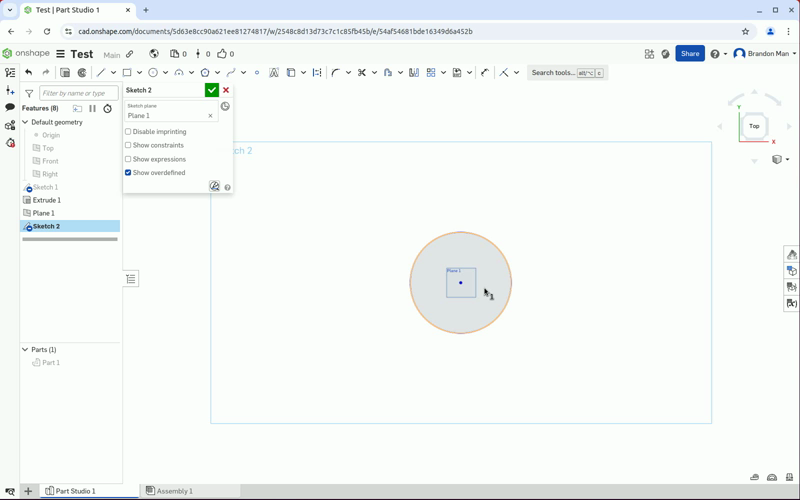
mouse_move(73, 352)
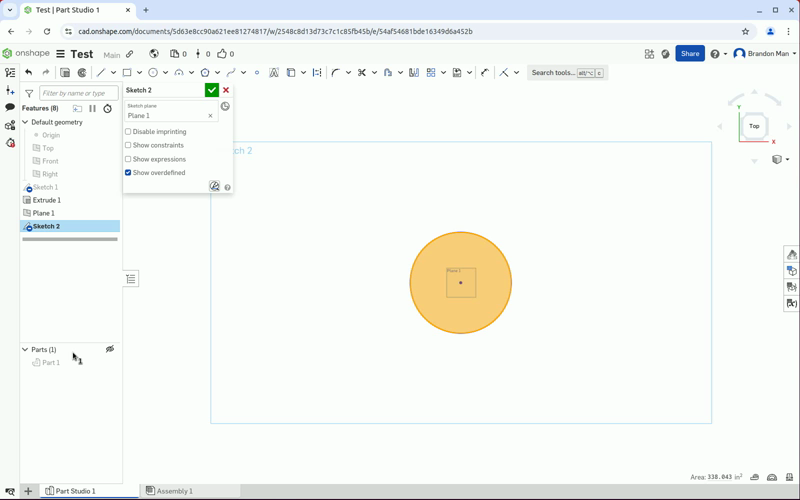
key(shift+y)
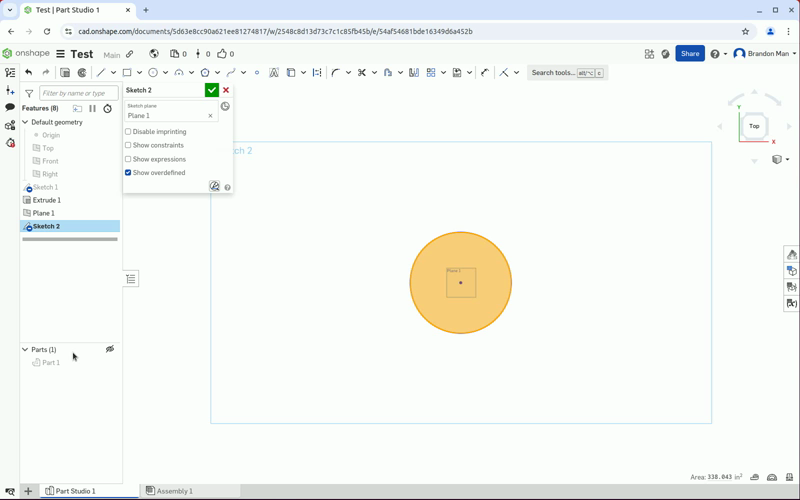
key(shift+e)
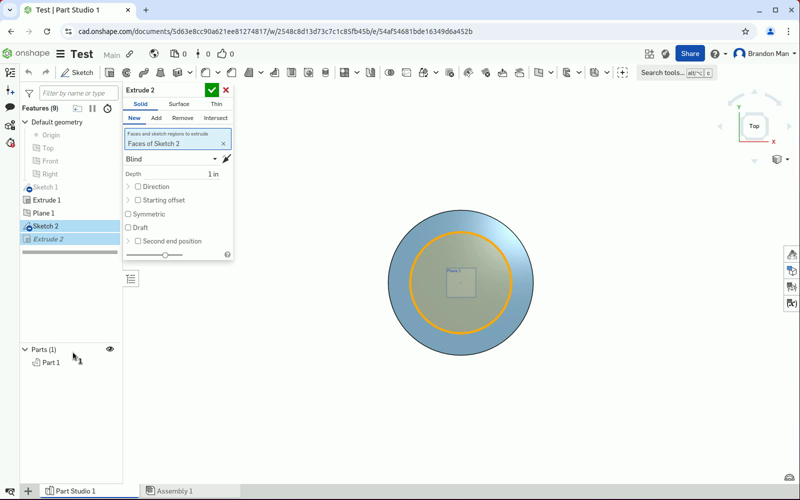
mouse_move(143, 106)
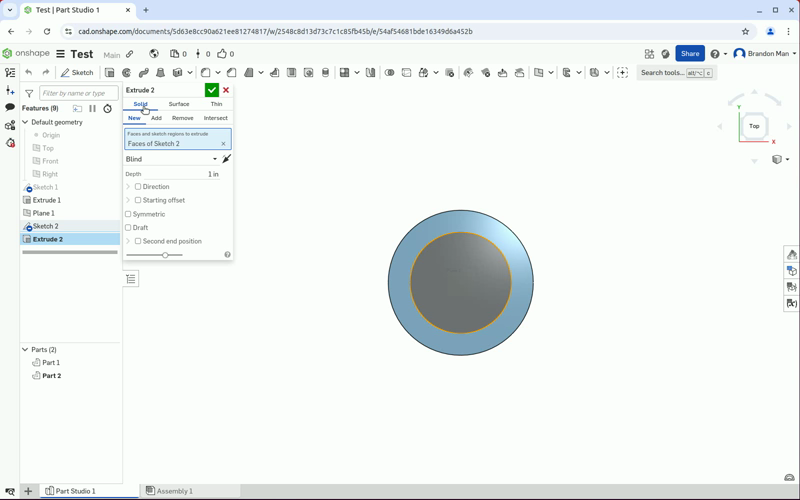
click(143, 106)
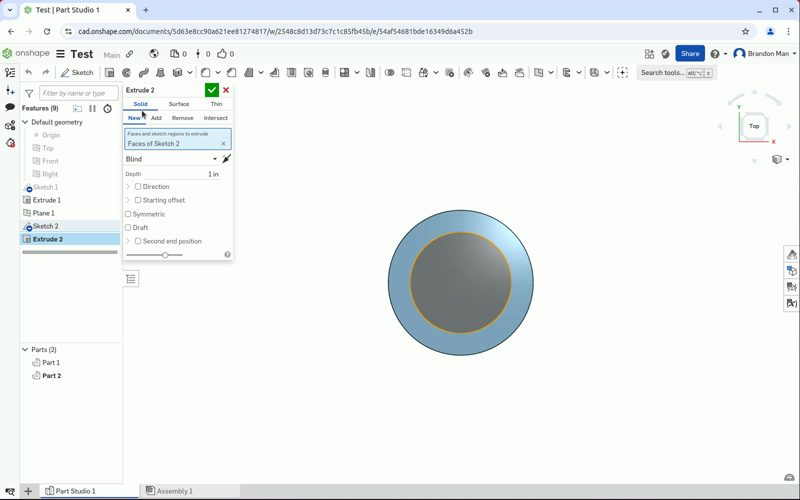
mouse_move(137, 120)
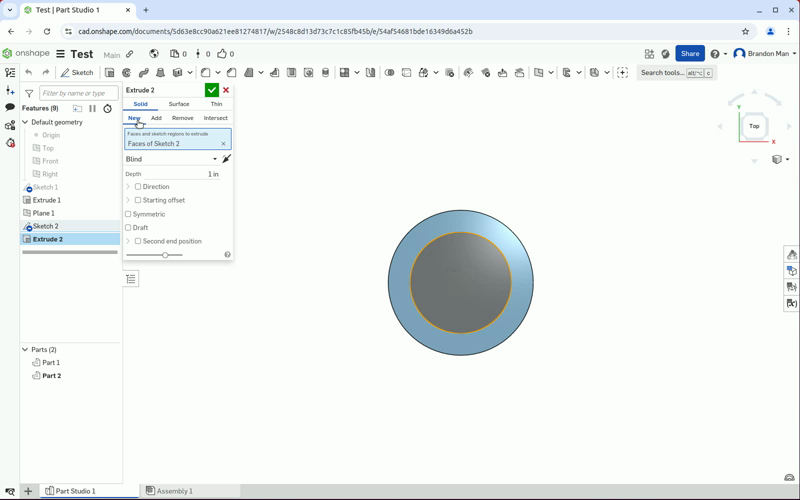
click(137, 120)
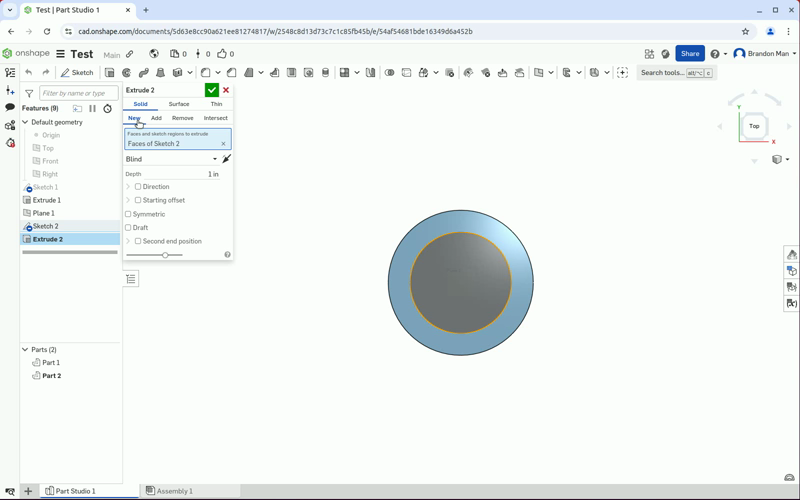
key(tab, 4)
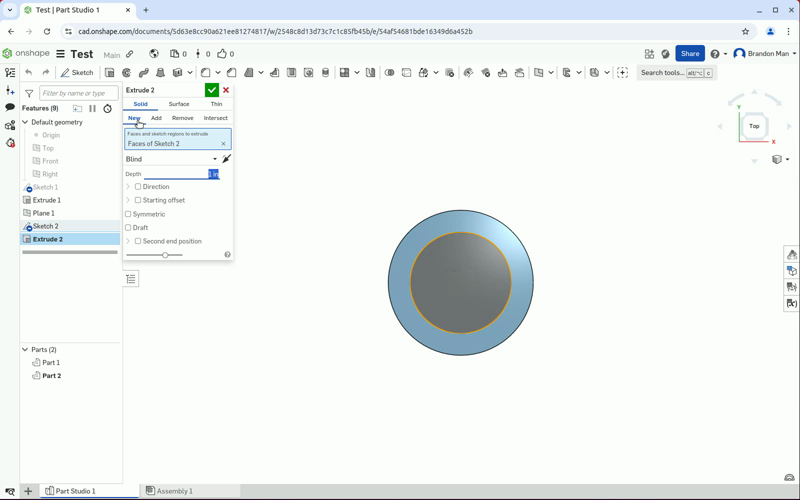
text(11.554)
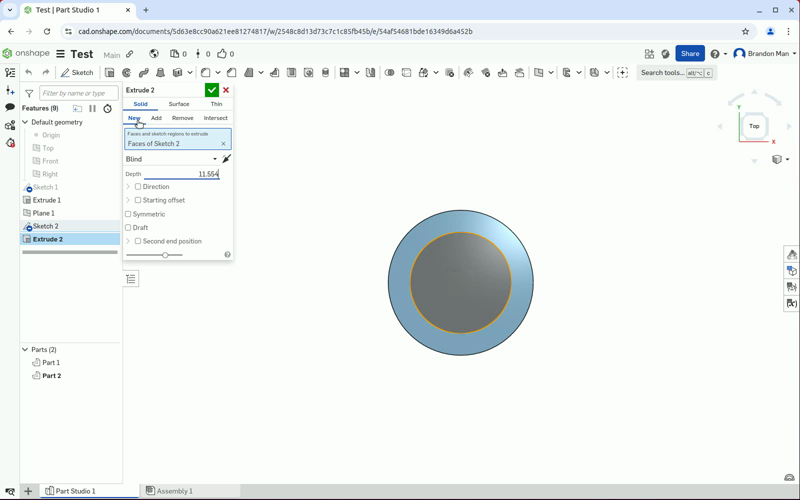
key(enter)
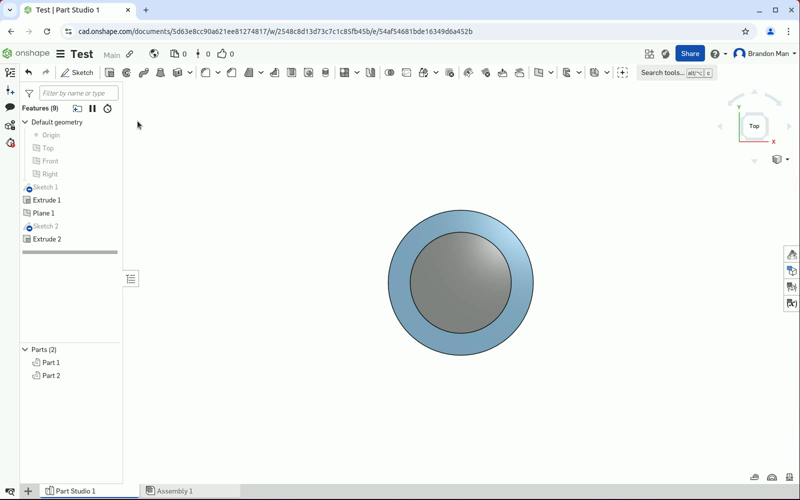
key(shift+h)
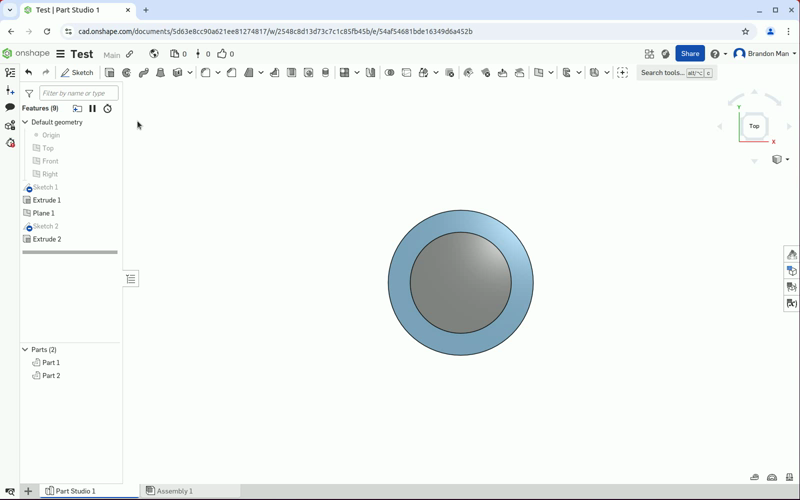
key(shift+h)
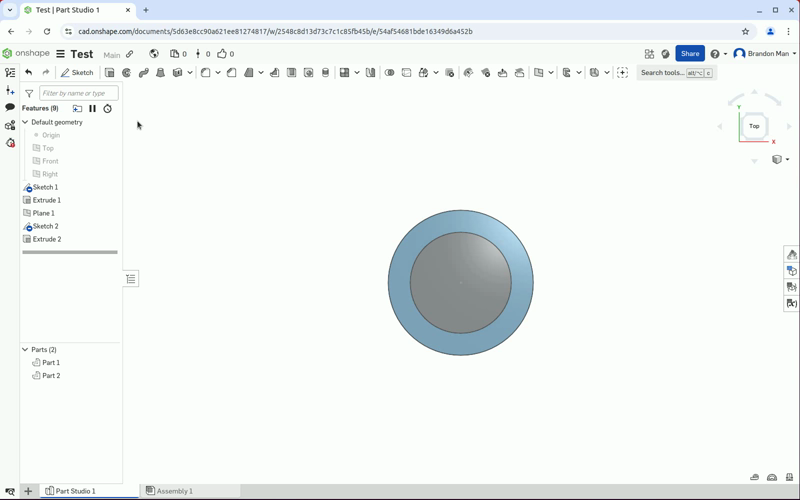
key(shift+7)
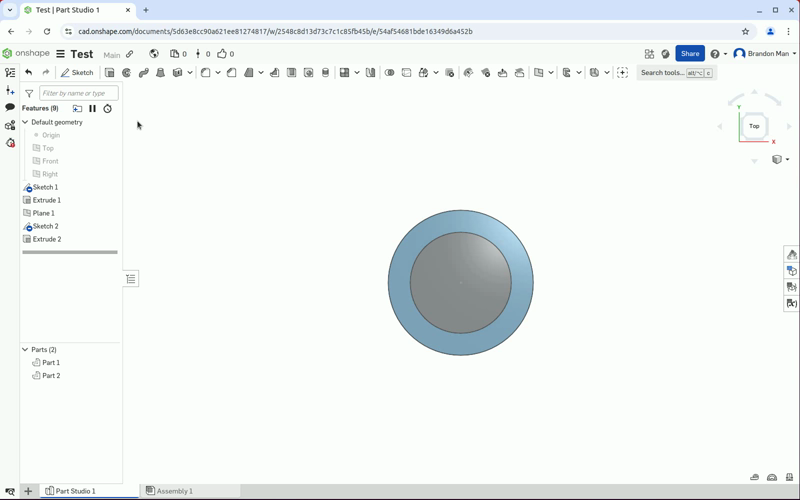
key(up, 3)
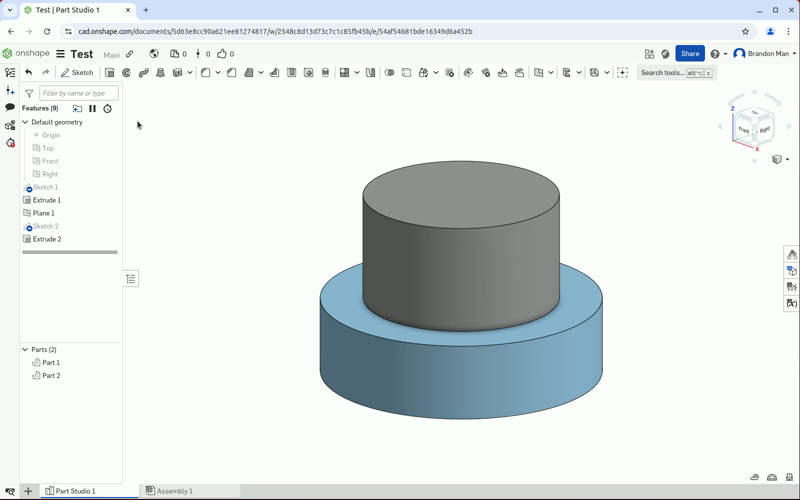
key(left, 3)
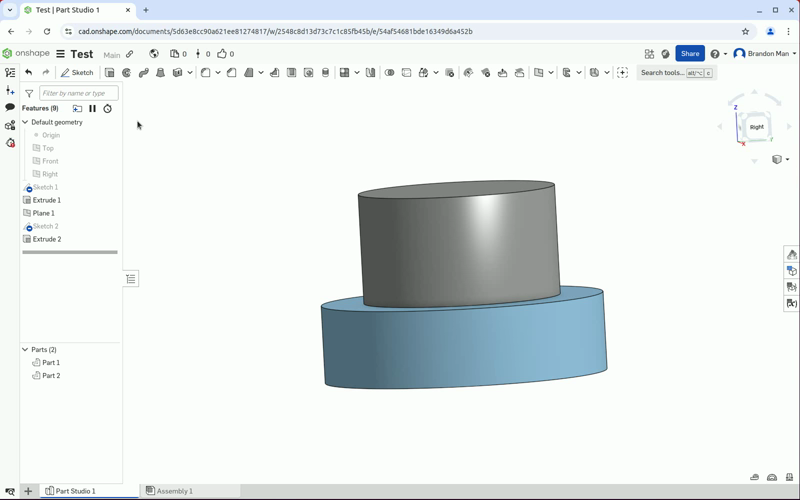
key(right, 3)
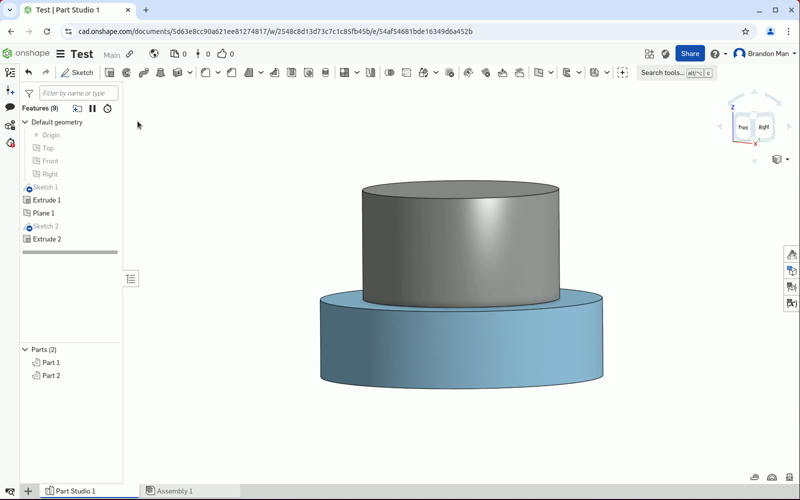
key(down, 3)
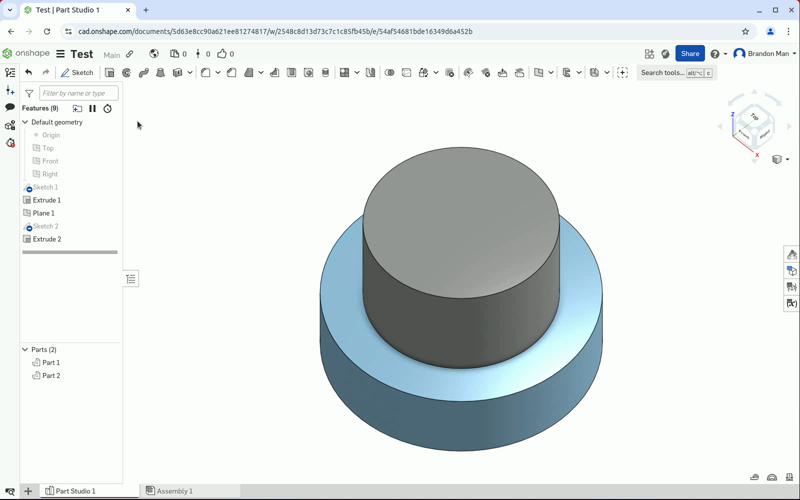
mouse_move(73, 189)
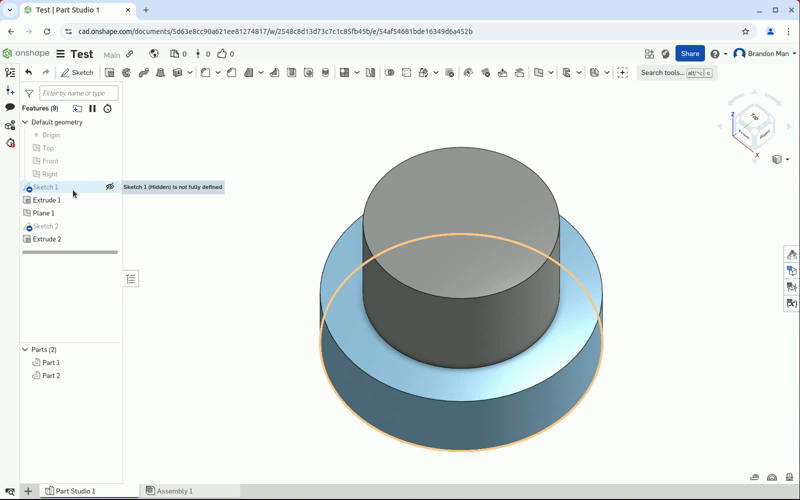
click(73, 189)